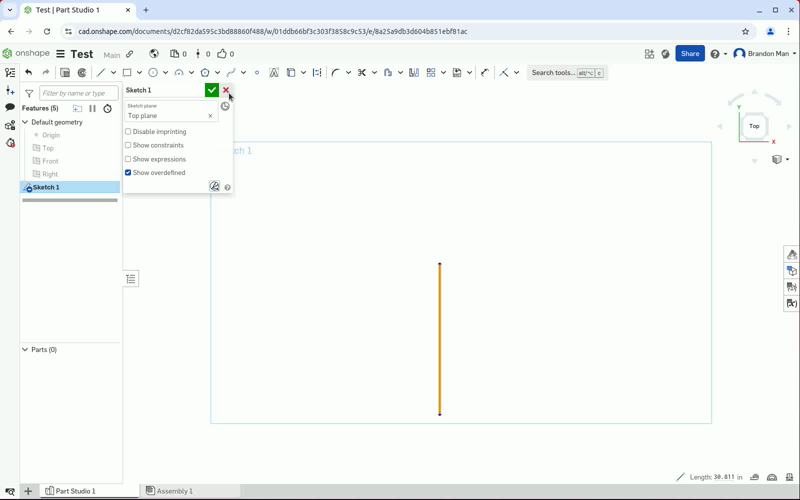
key(shift+h)
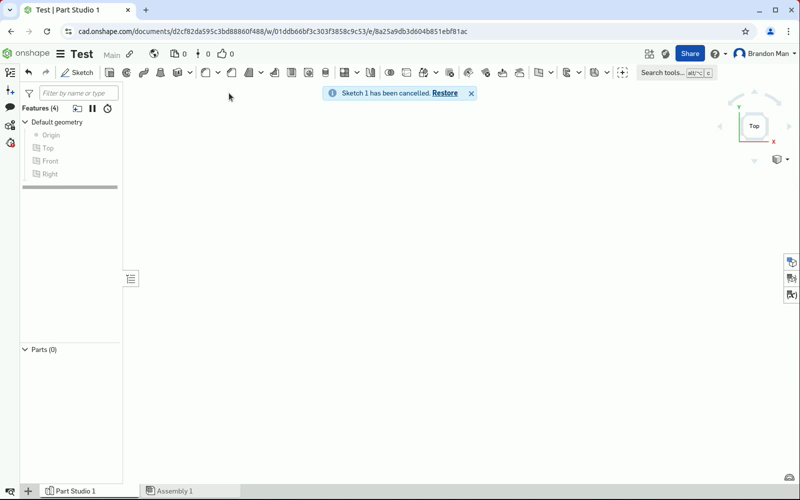
mouse_move(73, 352)
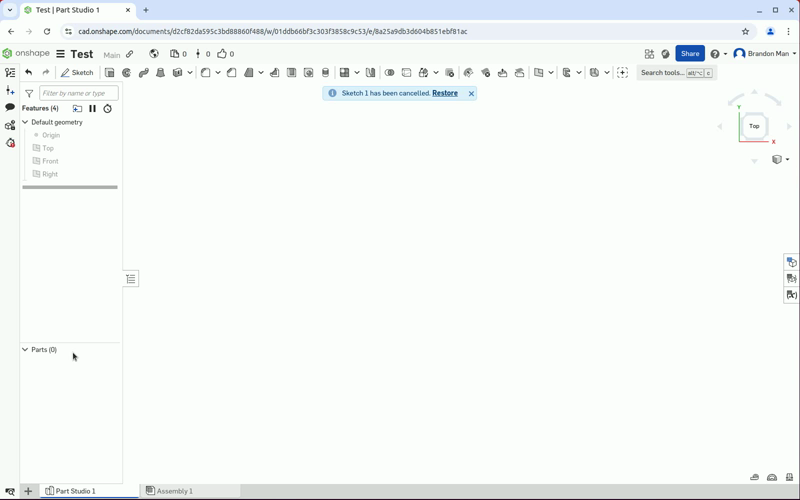
key(y)
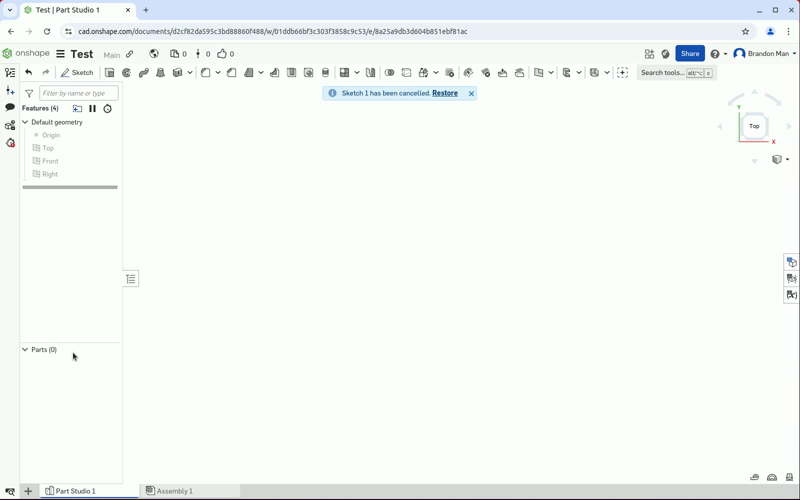
key(shift+p)
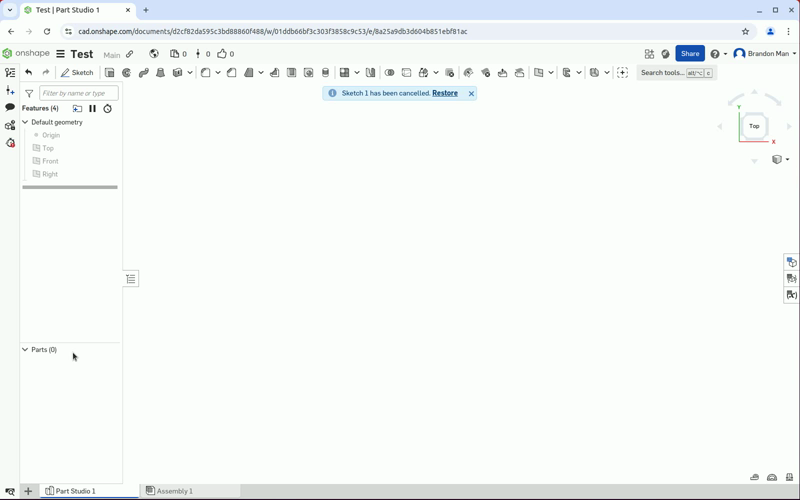
key(space)
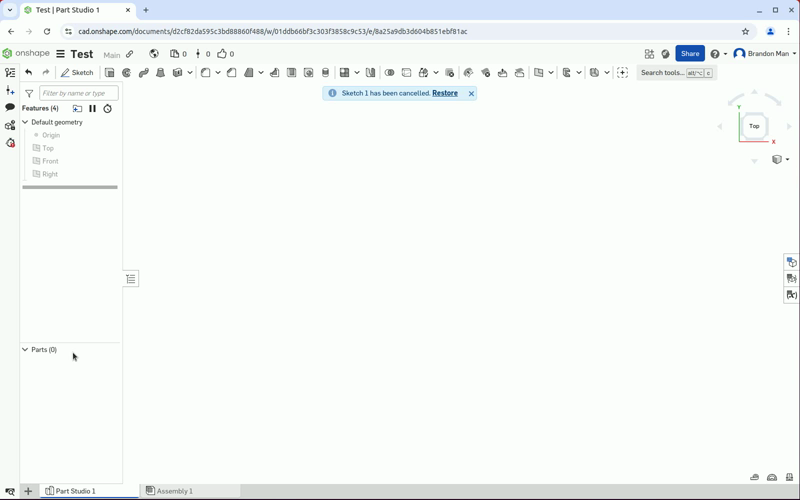
key_down(shift)
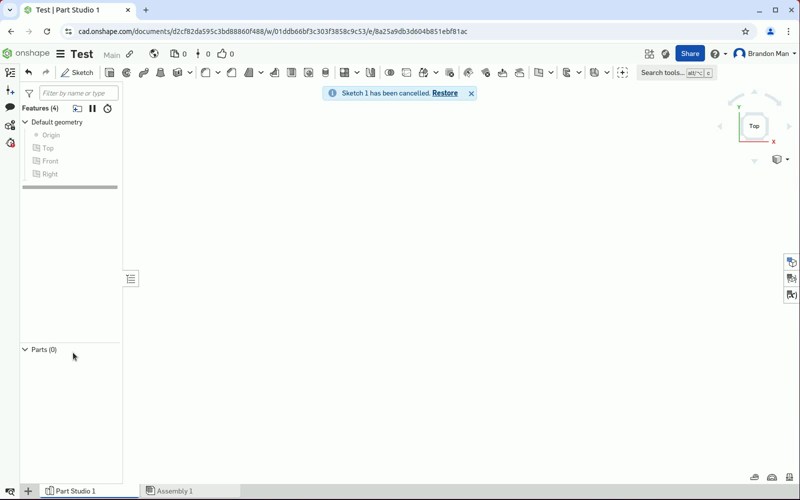
key(up)
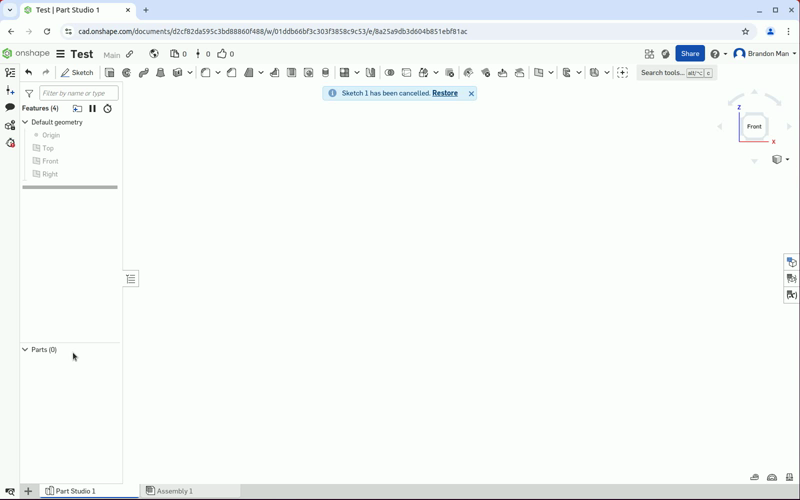
key_up(shift)
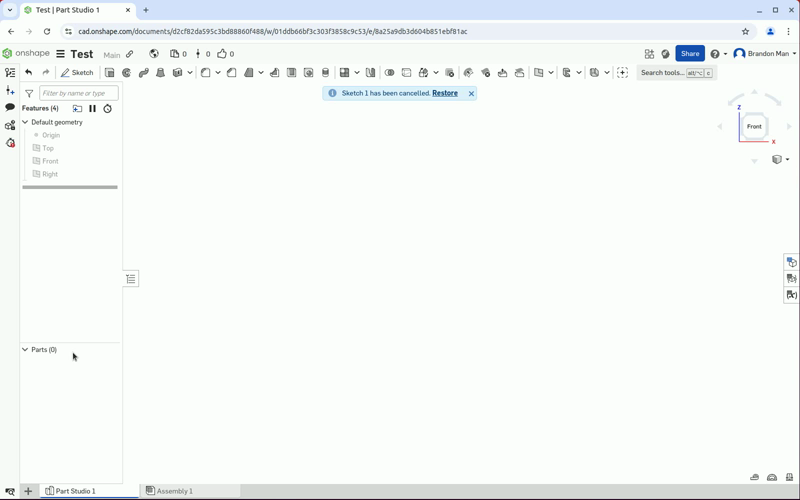
mouse_move(73, 352)
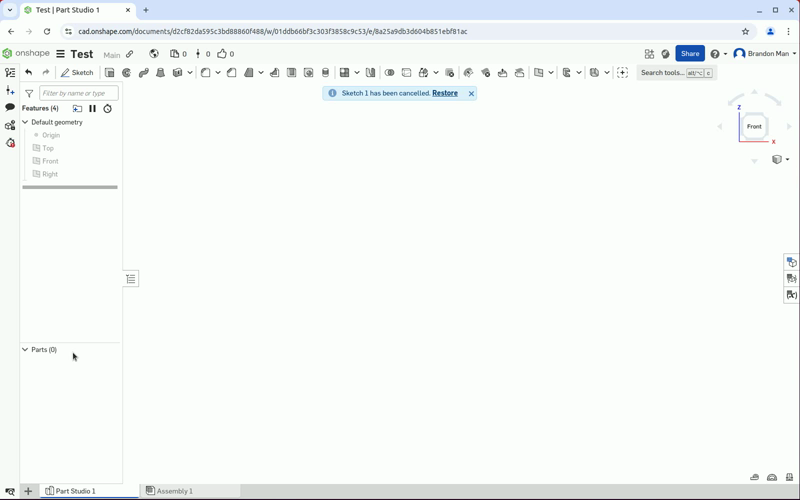
key(shift+y)
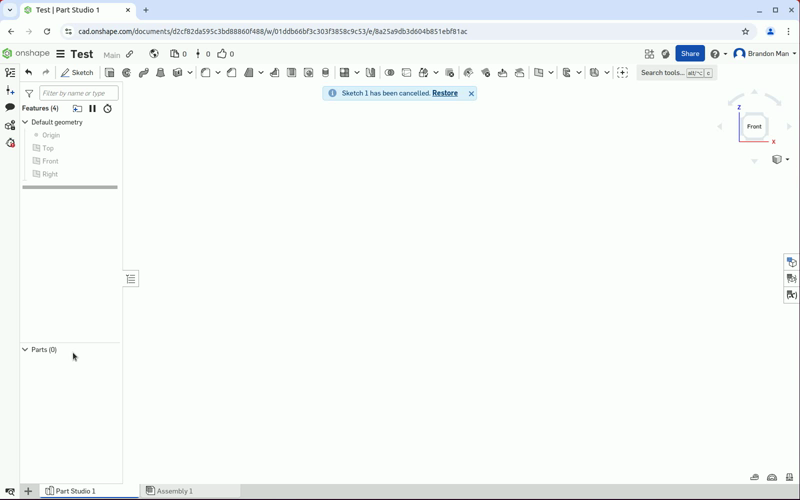
key(shift+s)
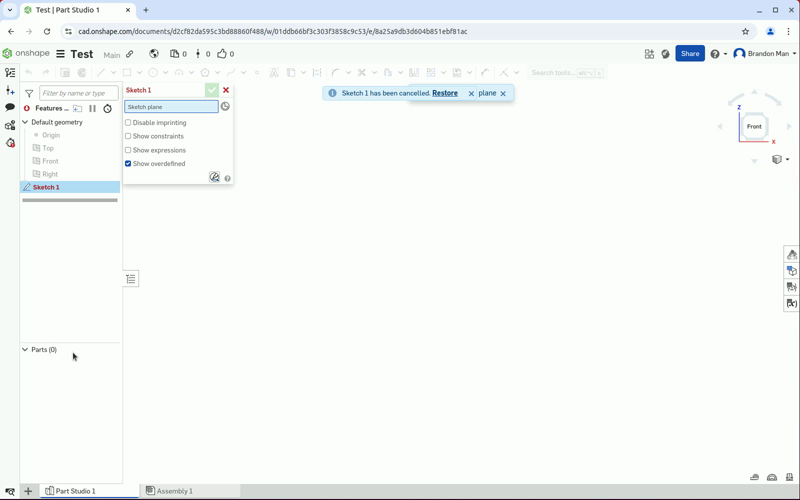
mouse_move(73, 163)
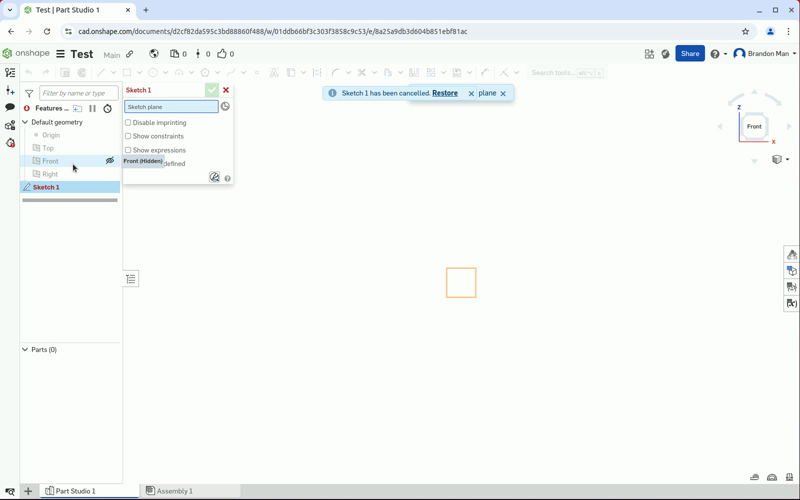
click(73, 163)
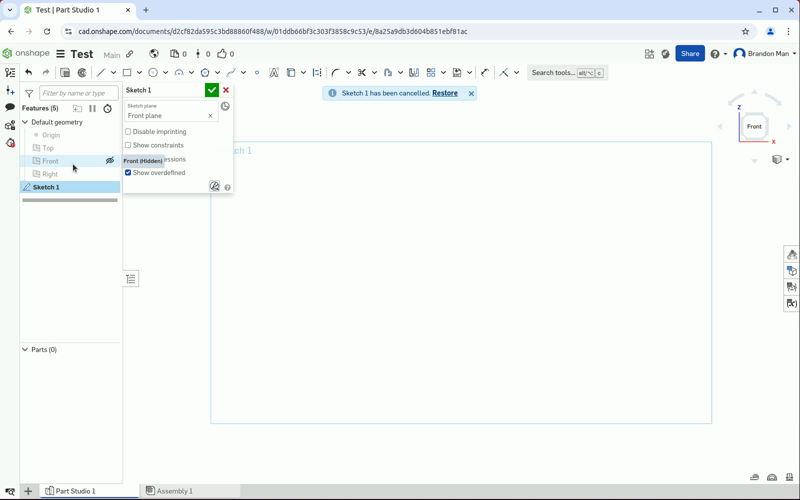
mouse_move(73, 352)
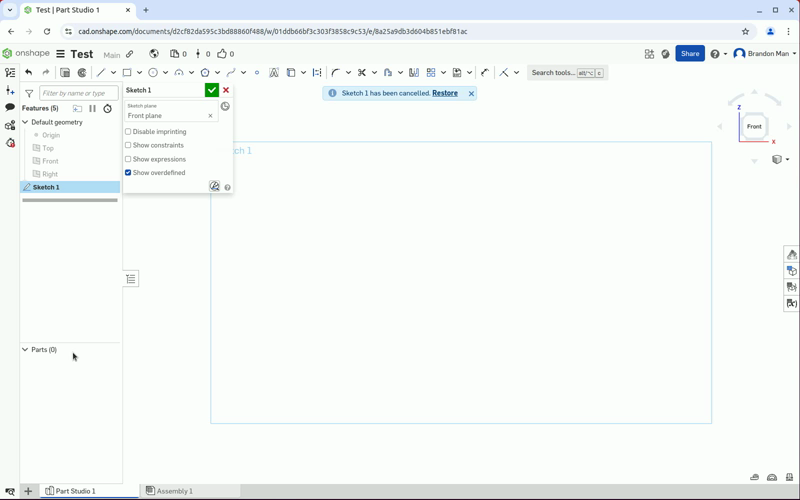
key(y)
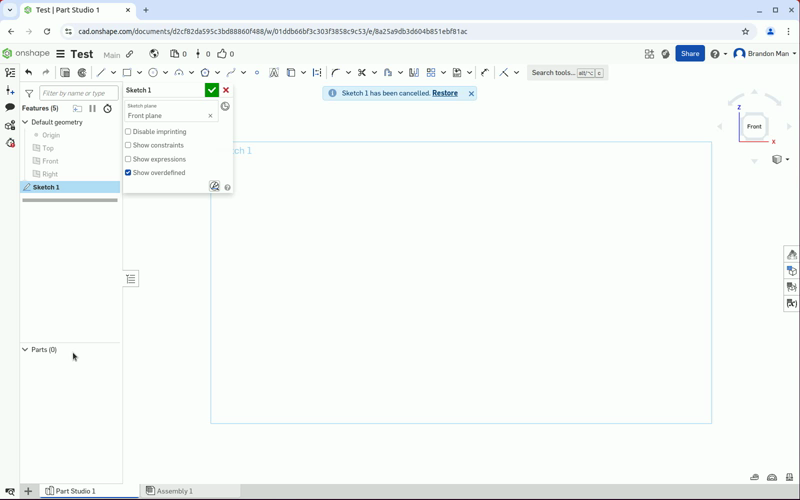
key(c)
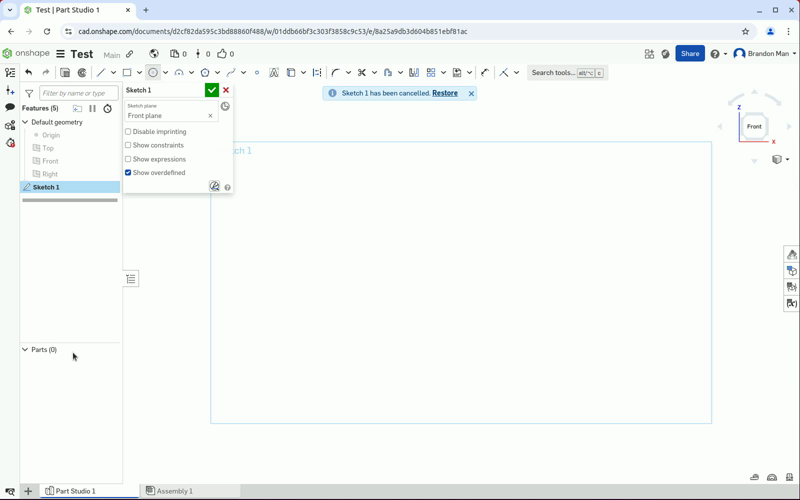
key_down(shift)
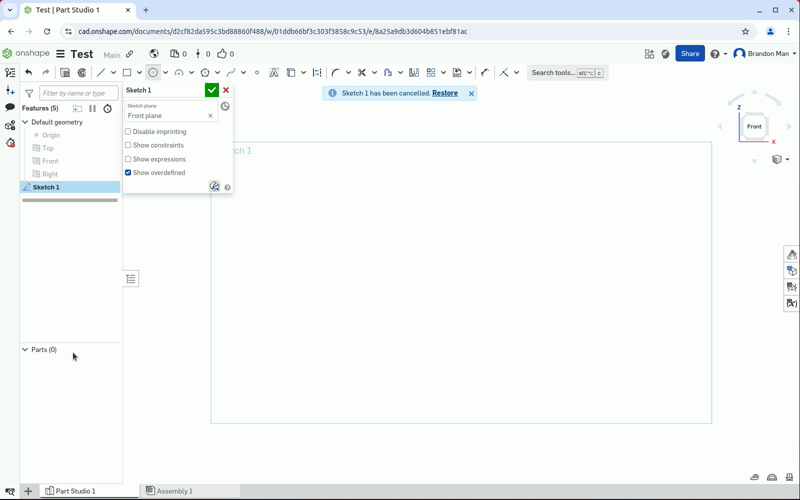
mouse_move(461, 282)
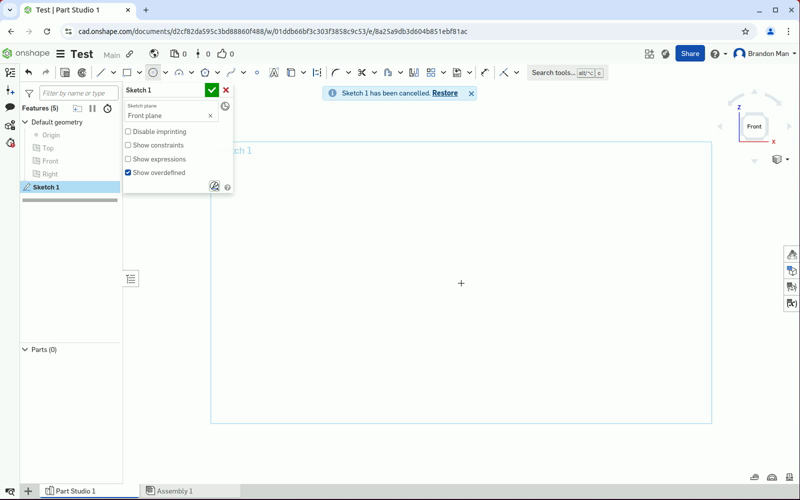
click(461, 282)
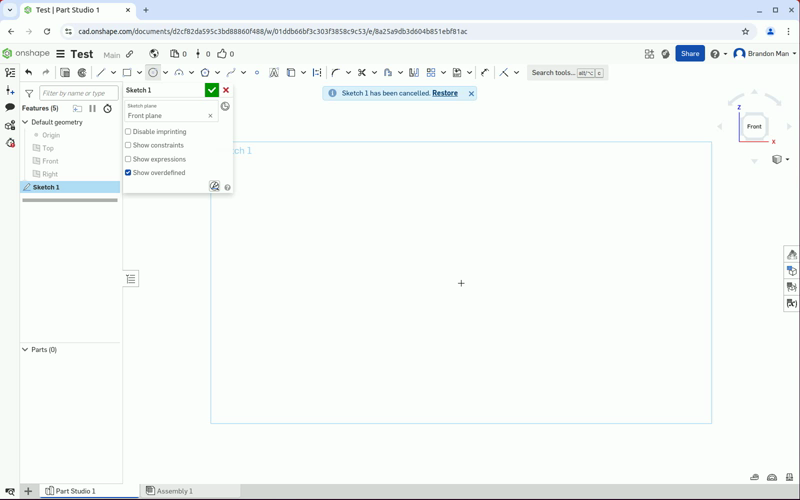
key_up(shift)
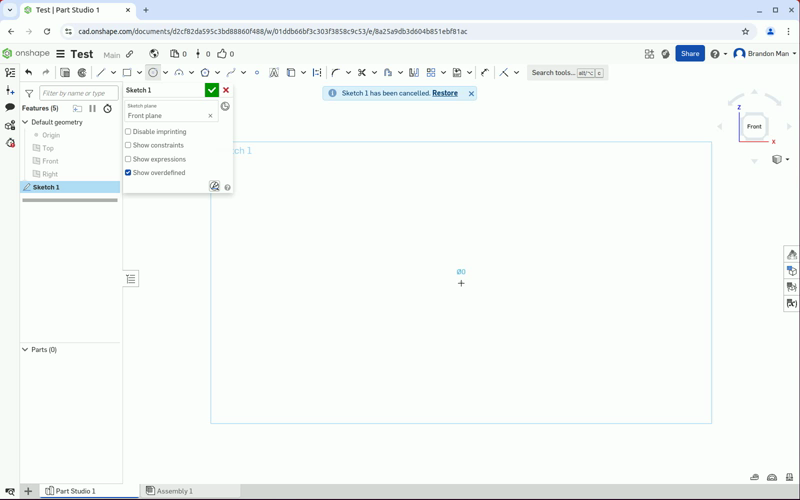
mouse_move(574, 282)
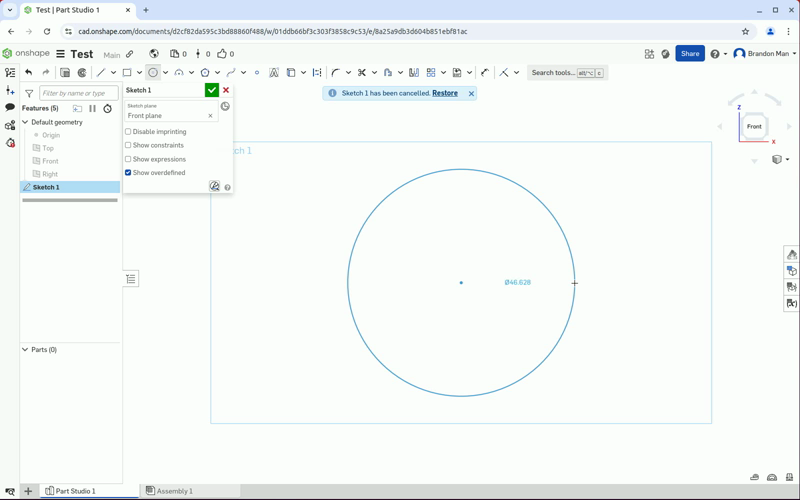
click(574, 282)
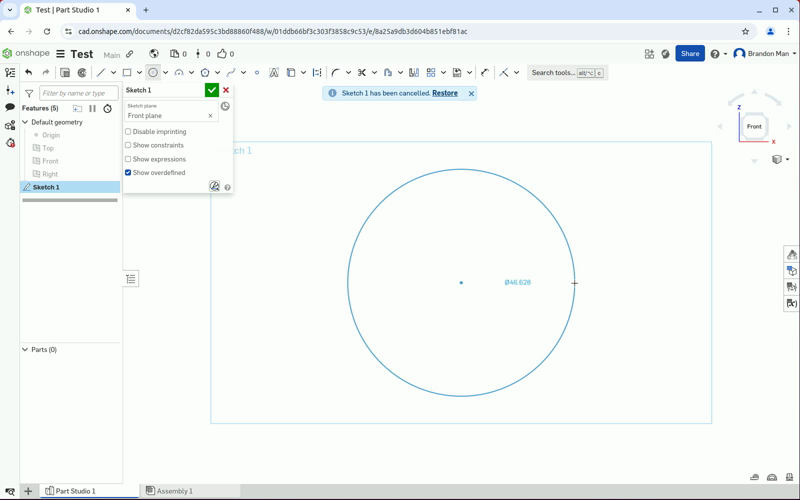
key(esc)
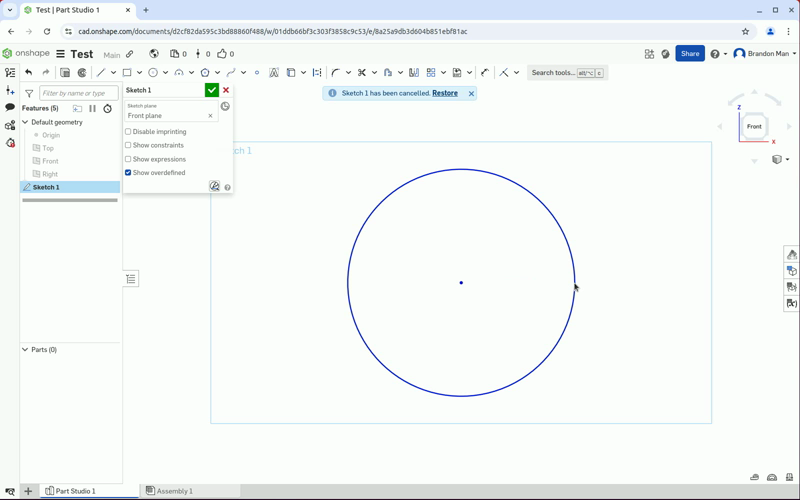
mouse_move(386, 282)
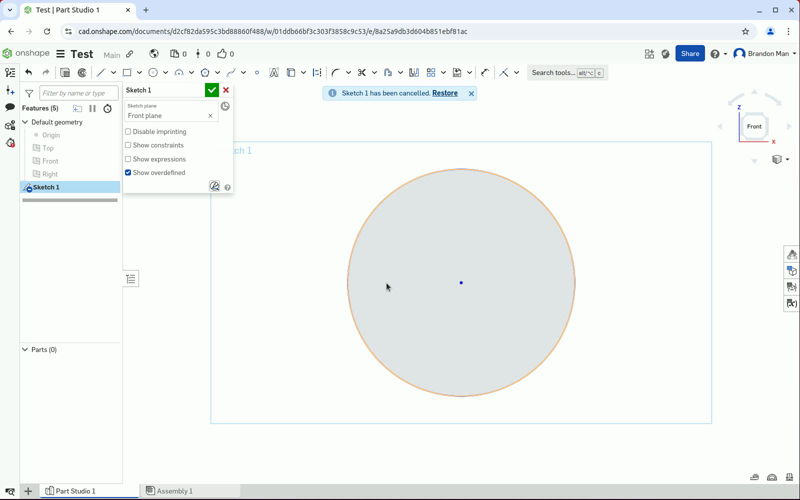
click(386, 282)
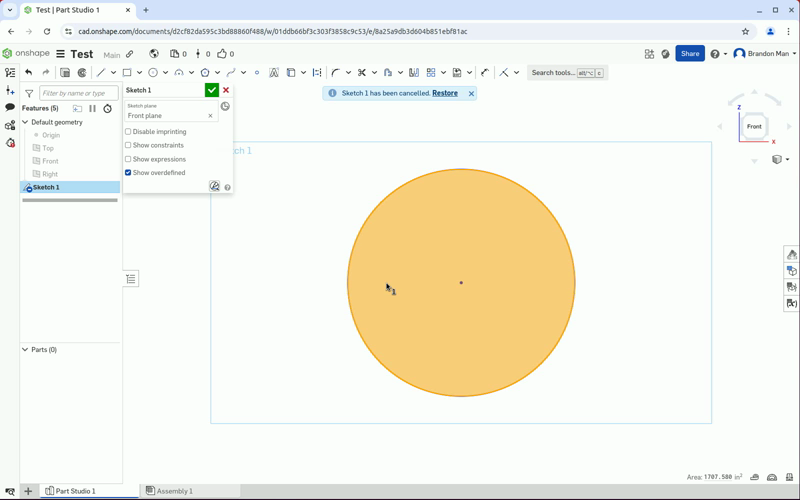
mouse_move(73, 352)
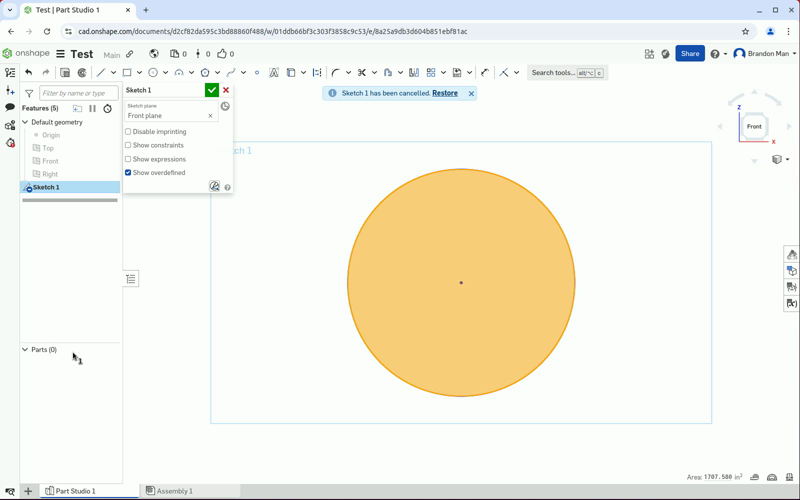
key(shift+y)
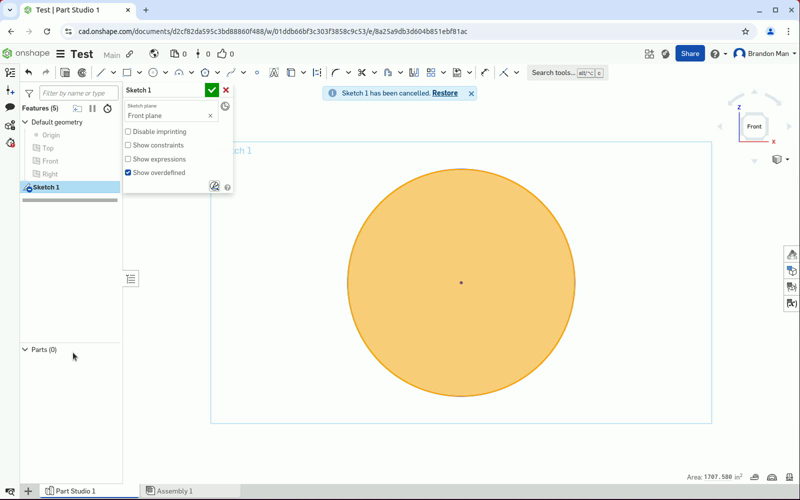
key(shift+e)
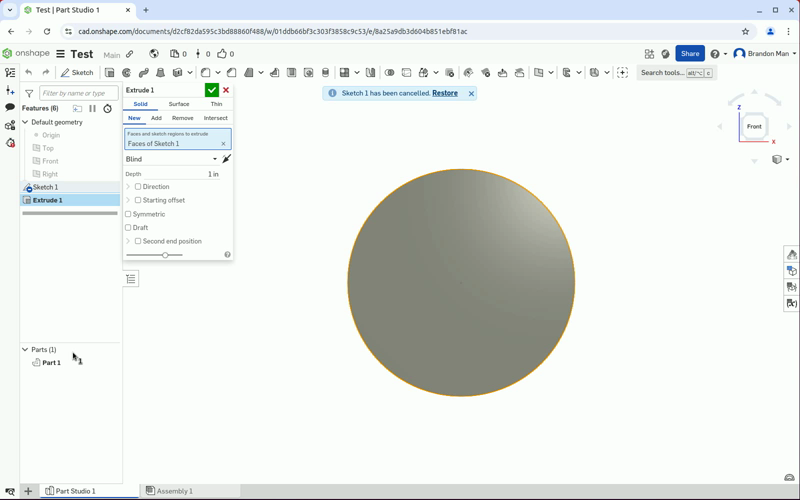
mouse_move(143, 106)
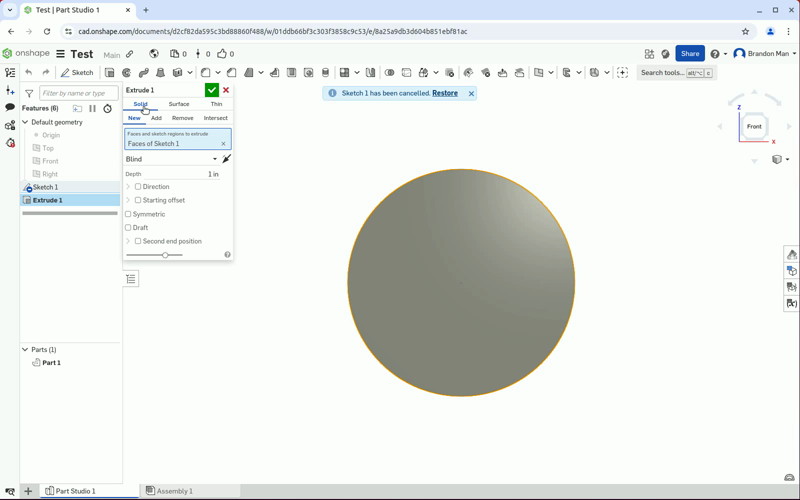
click(143, 106)
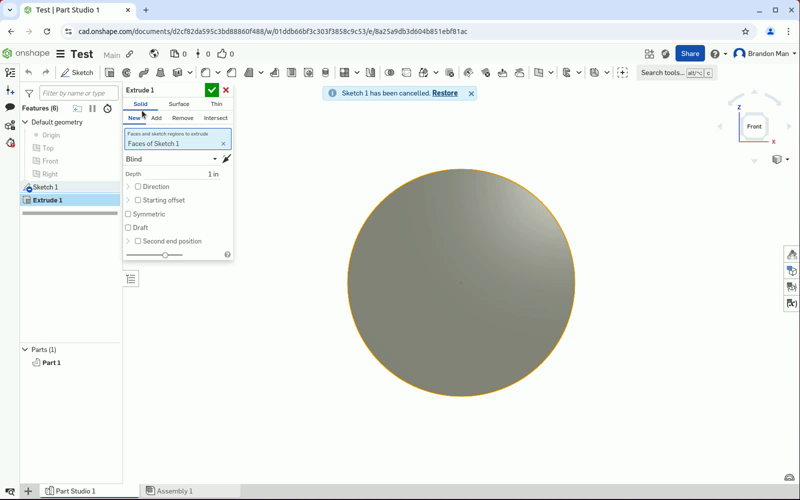
mouse_move(137, 120)
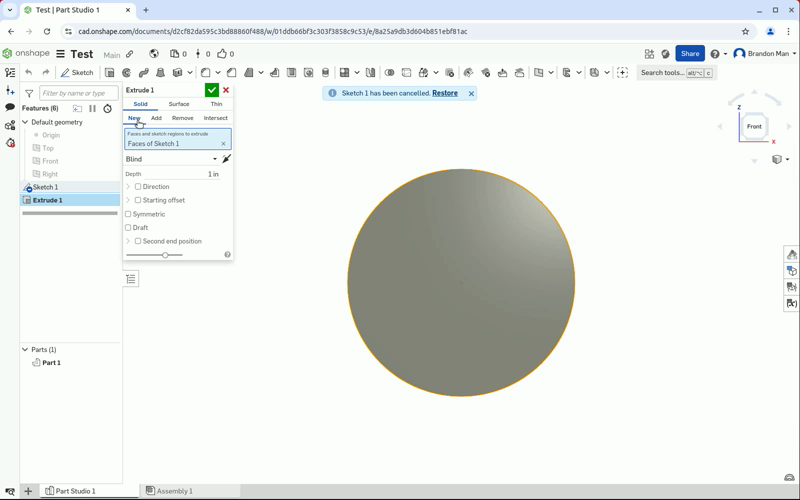
click(137, 120)
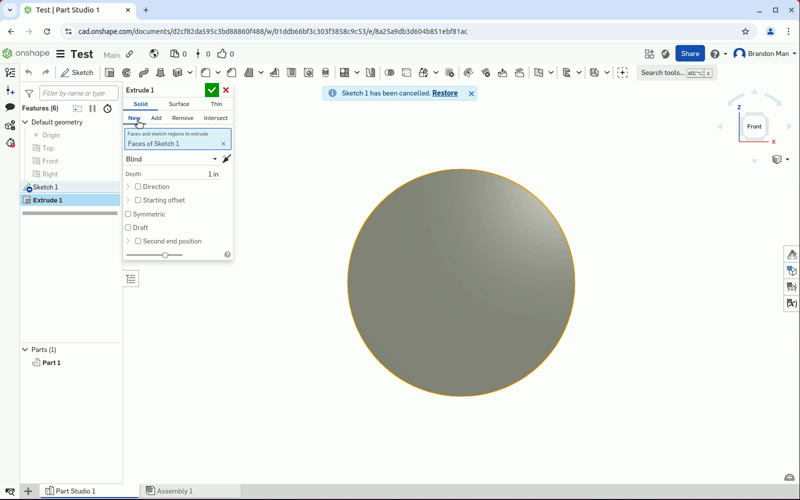
key(tab, 4)
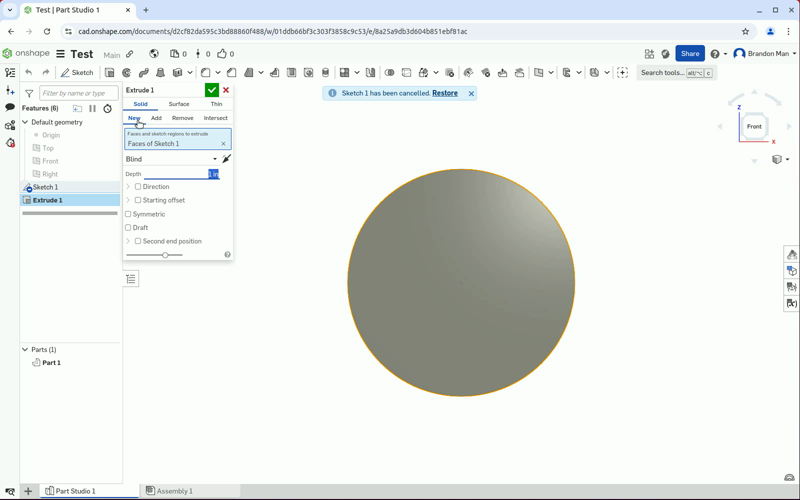
text(18.535)
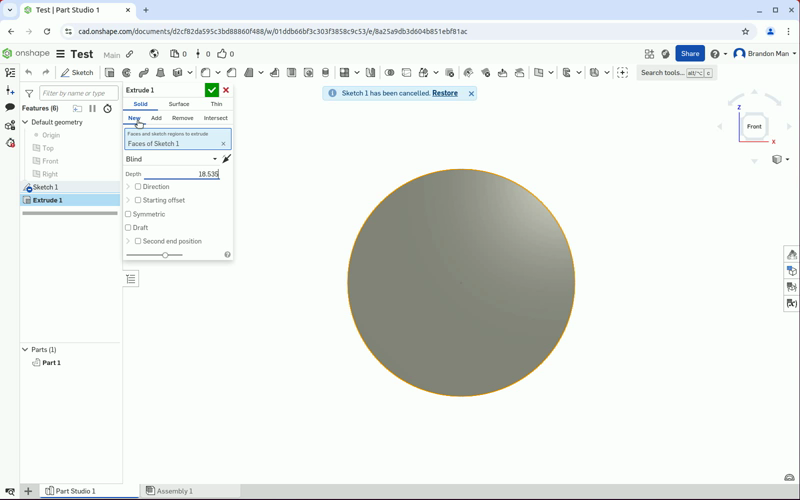
key(enter)
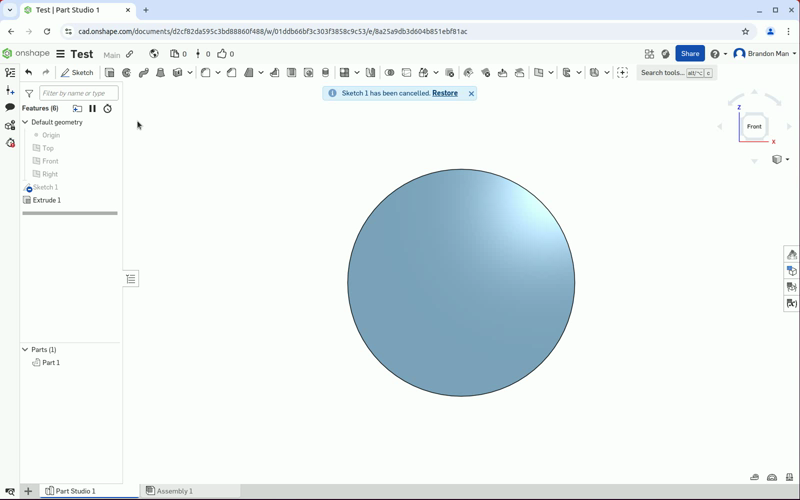
key(shift+h)
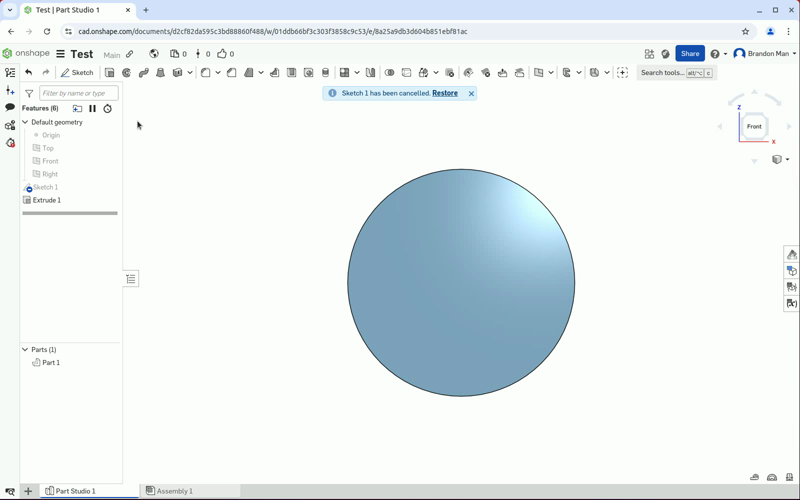
key(shift+h)
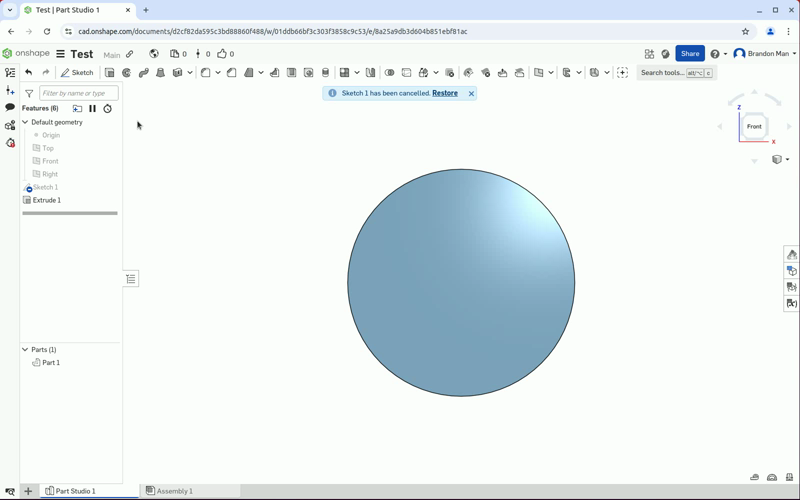
mouse_move(73, 189)
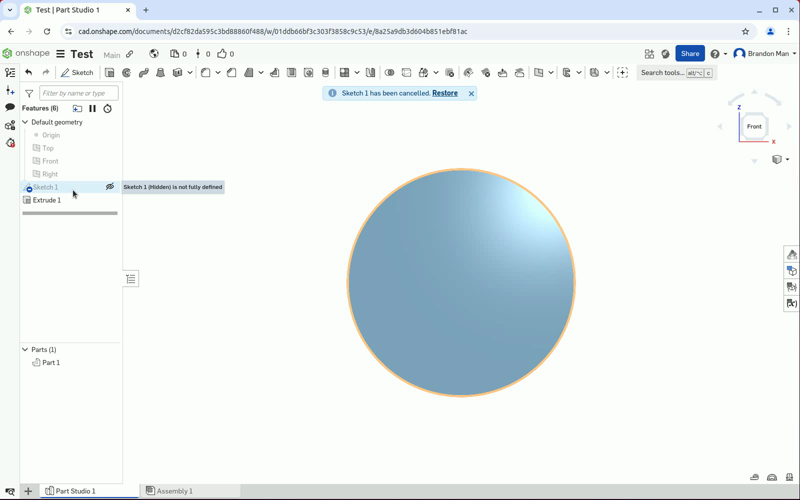
click(73, 189)
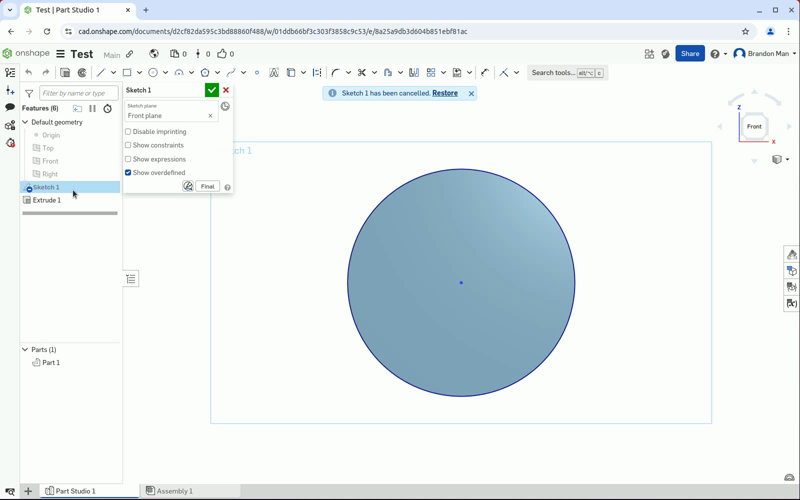
mouse_move(229, 92)
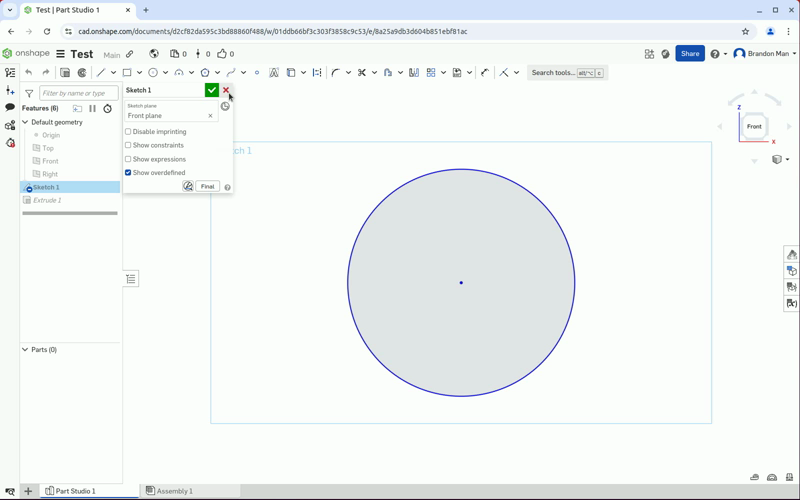
click(229, 92)
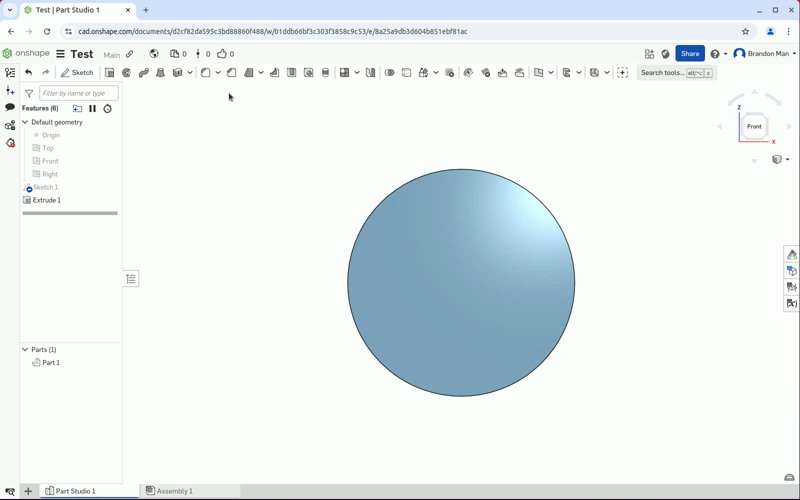
mouse_move(541, 75)
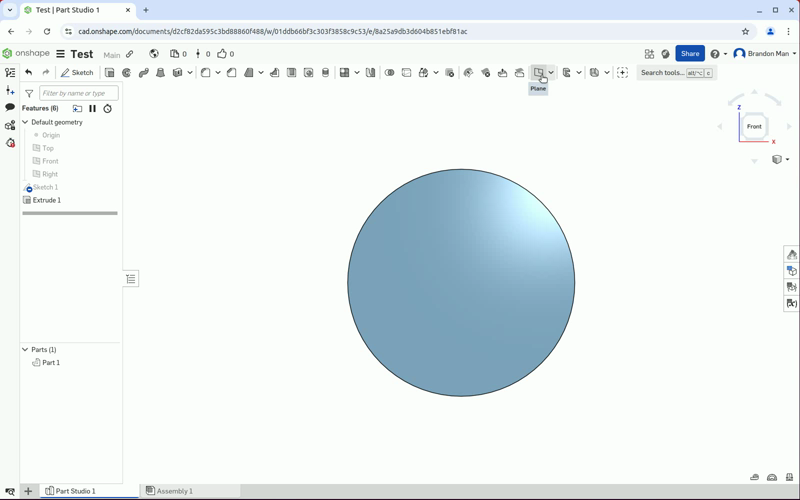
click(541, 75)
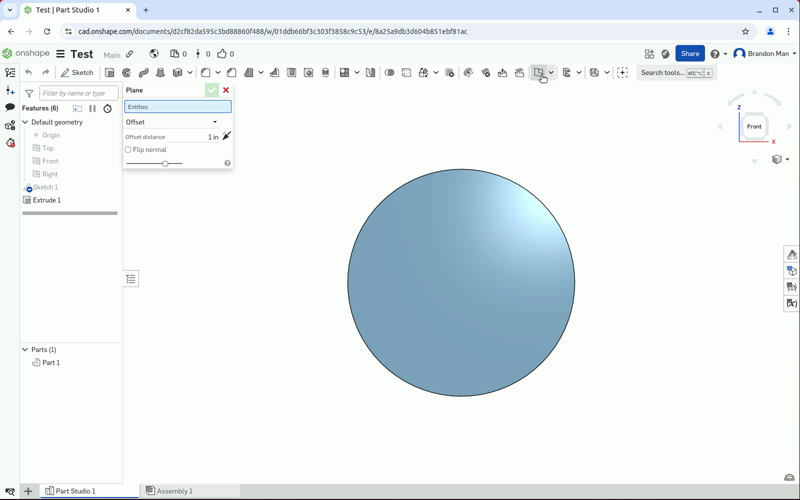
mouse_move(73, 163)
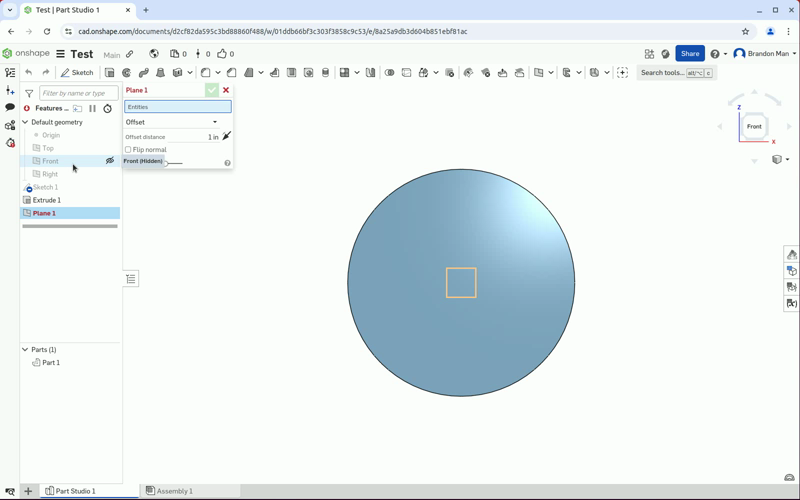
click(73, 163)
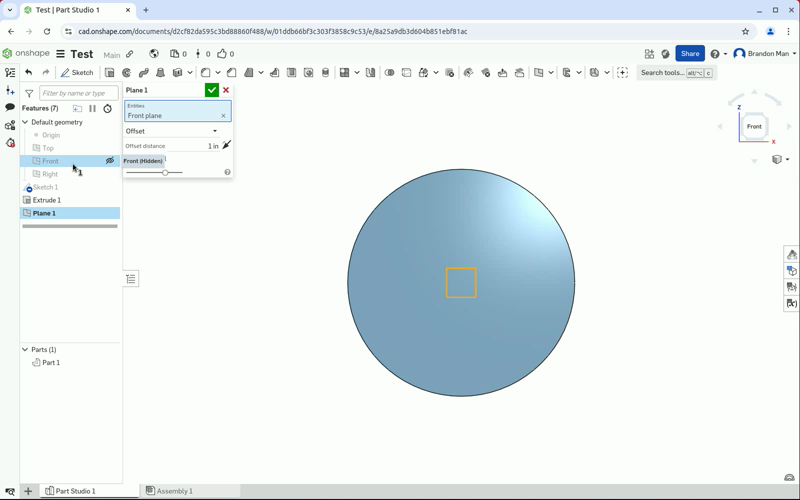
key(tab, 2)
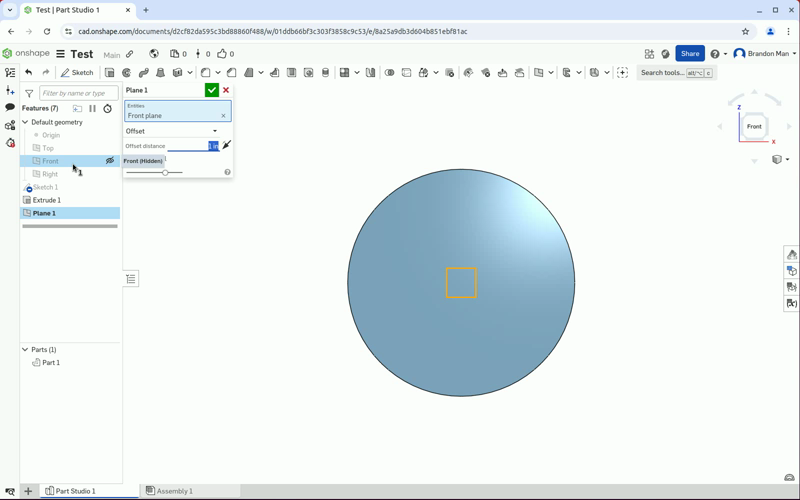
text(18.548)
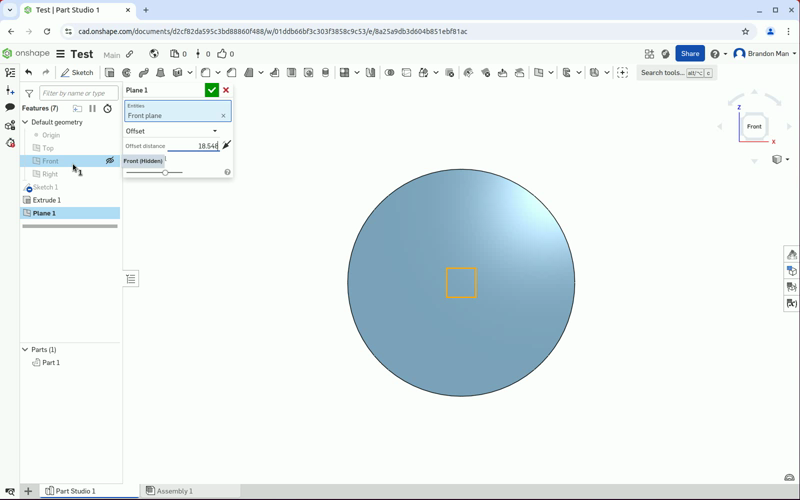
key(enter, 2)
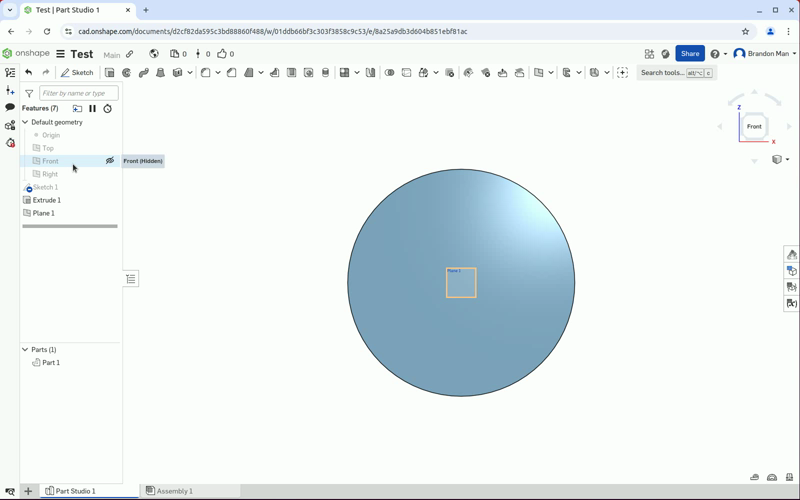
key(shift+s)
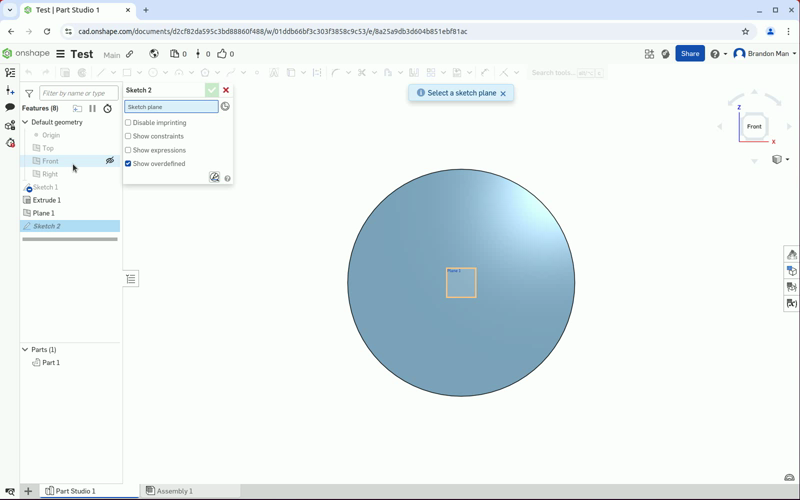
mouse_move(73, 215)
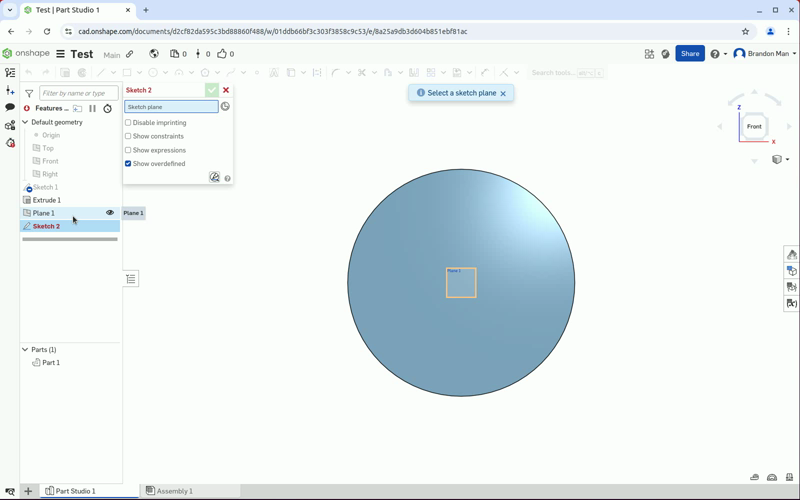
click(73, 215)
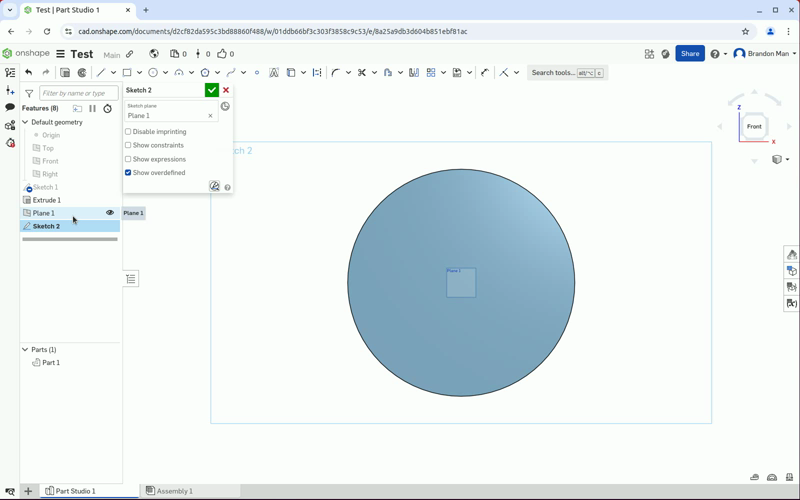
mouse_move(73, 352)
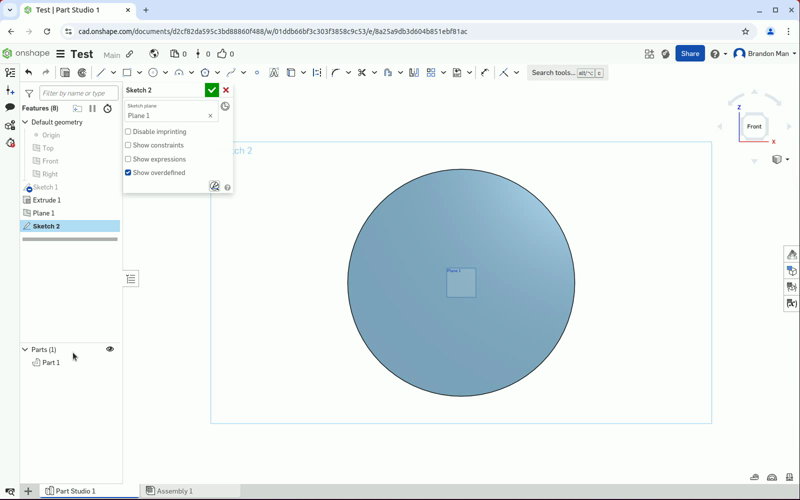
key(y)
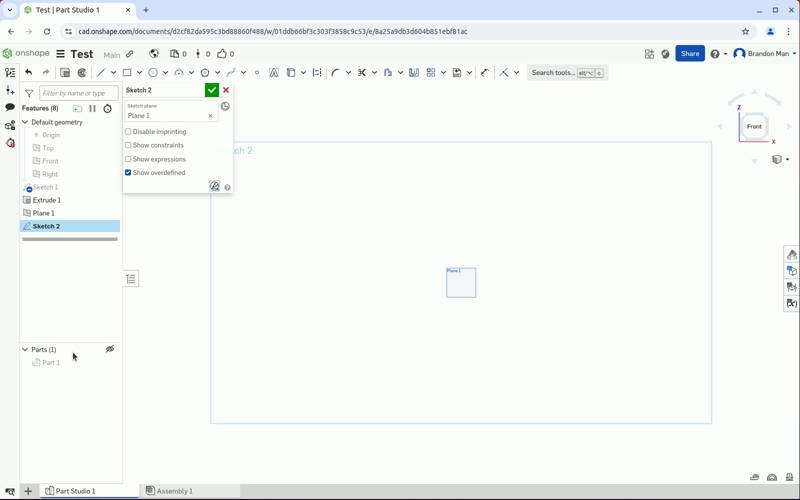
key(c)
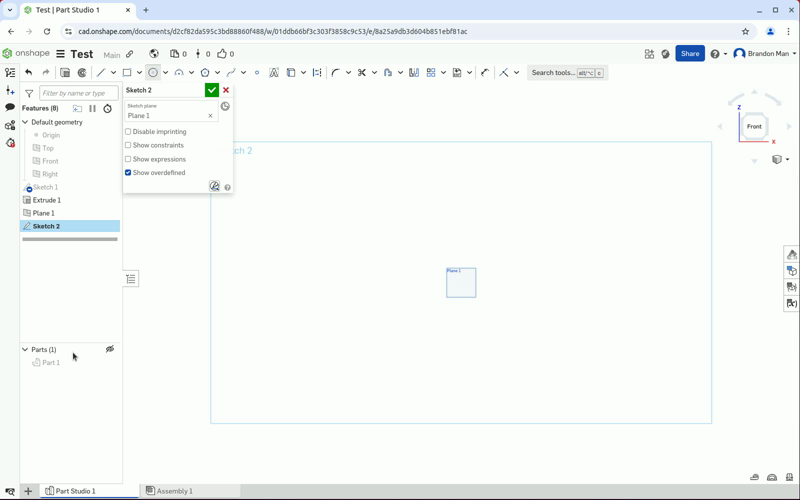
key_down(shift)
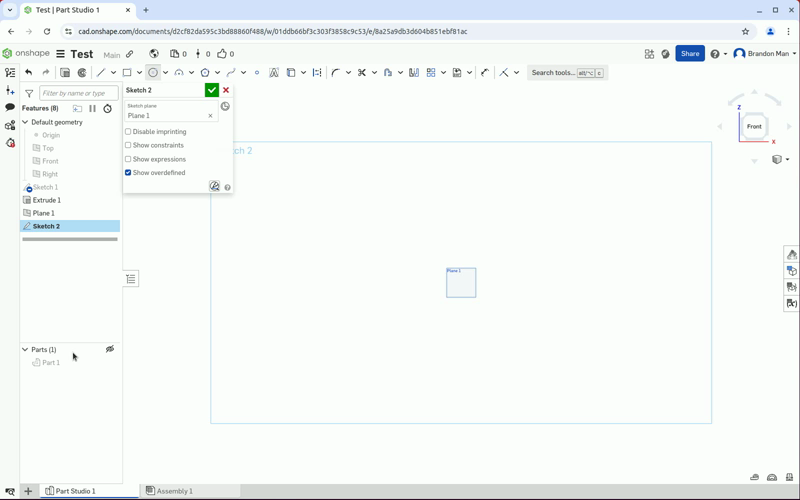
mouse_move(461, 282)
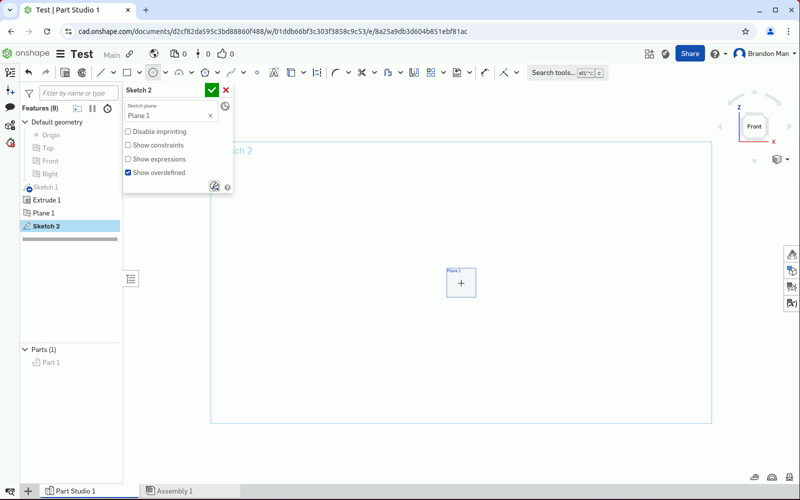
click(461, 282)
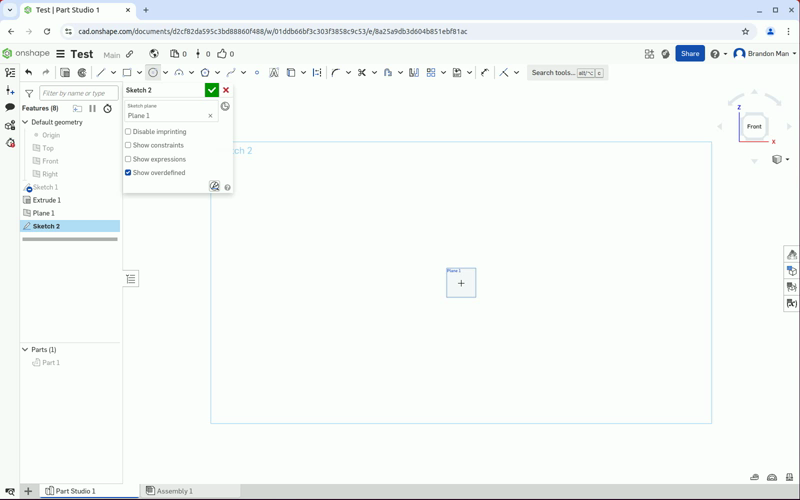
key_up(shift)
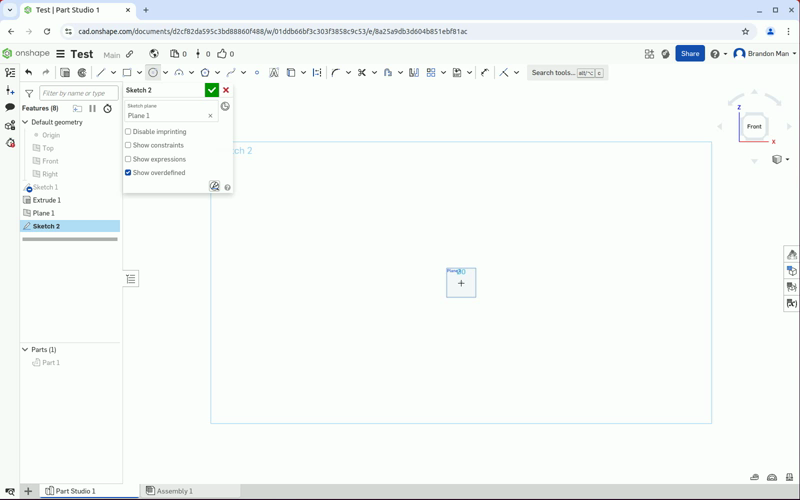
mouse_move(552, 282)
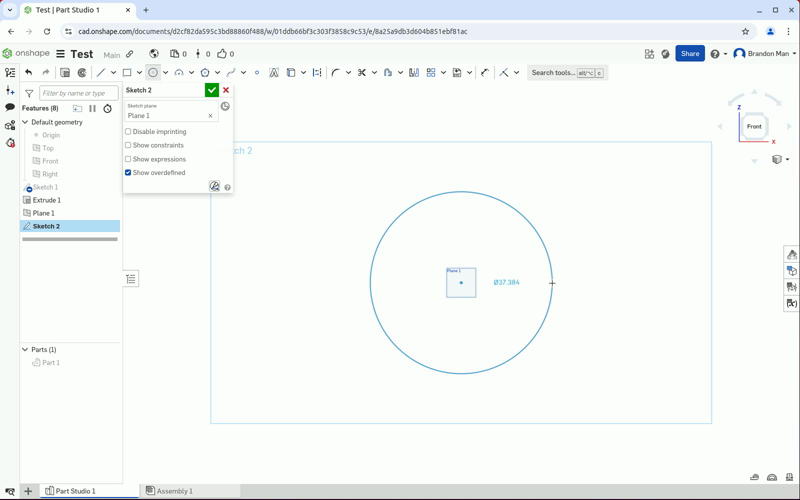
click(552, 282)
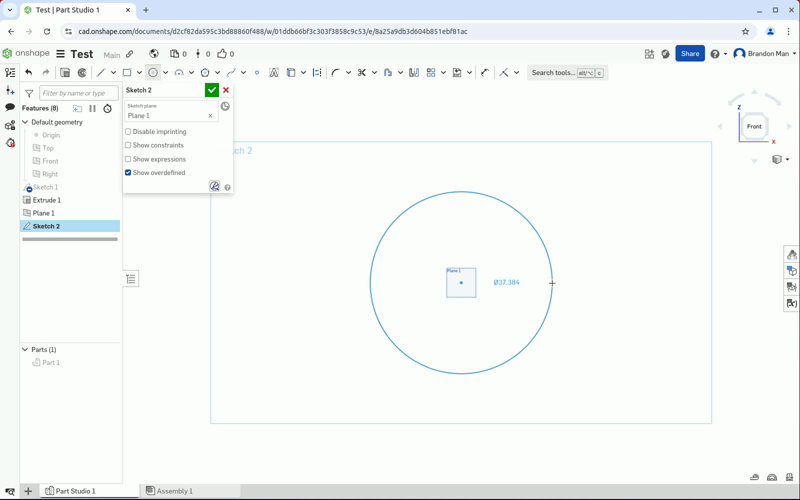
key(esc)
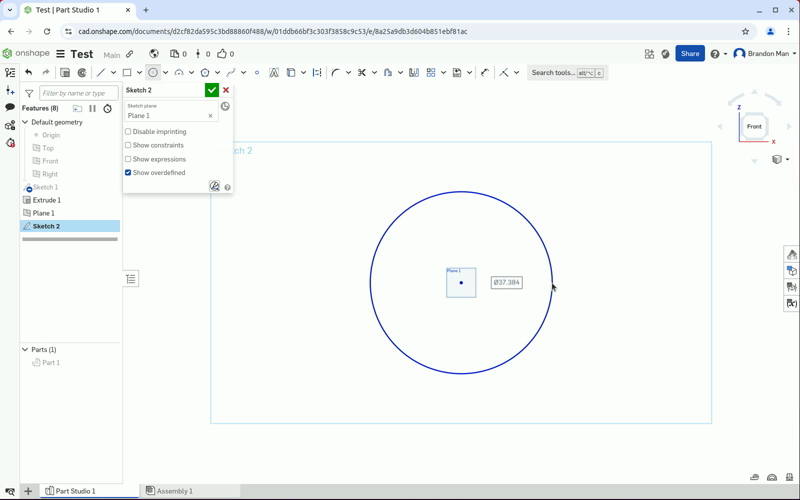
mouse_move(472, 213)
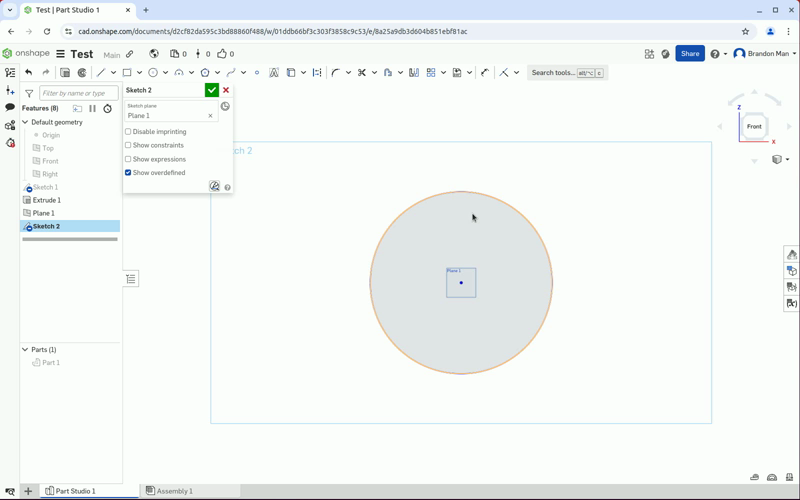
click(472, 213)
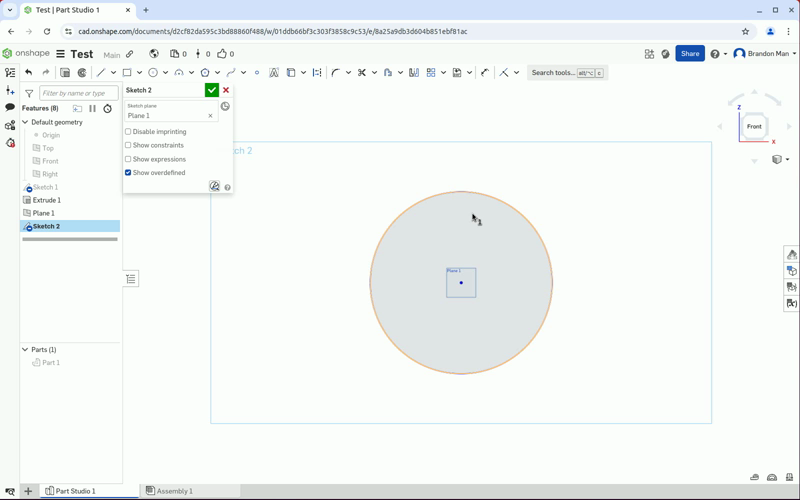
mouse_move(73, 352)
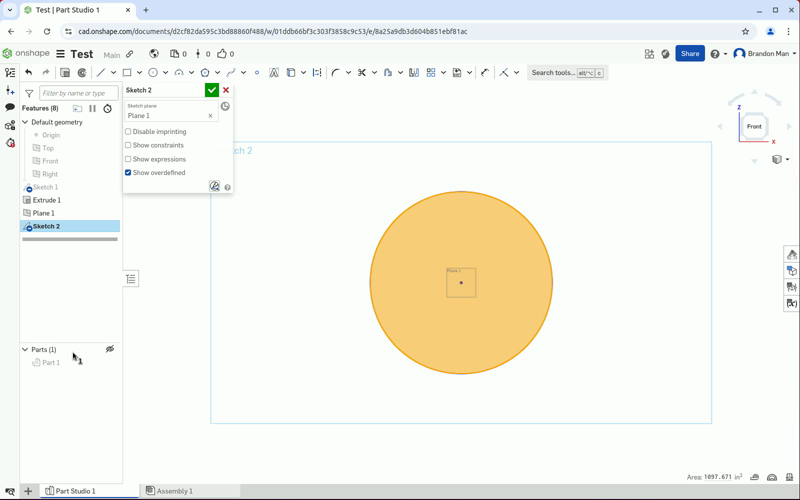
key(shift+y)
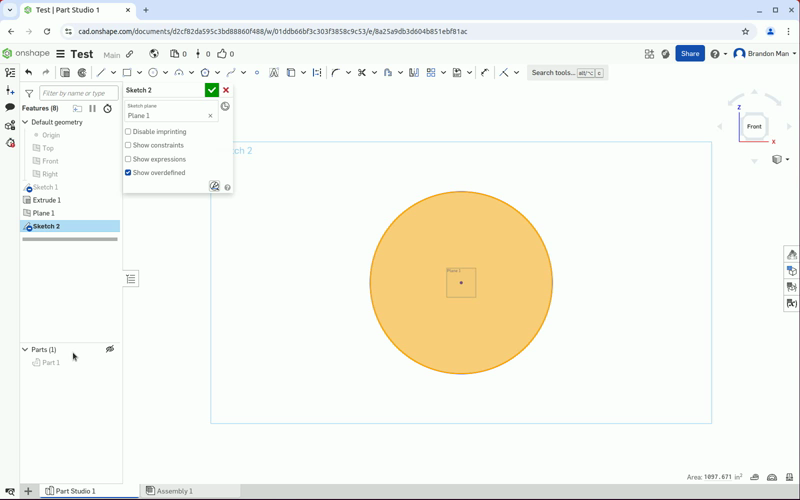
key(shift+e)
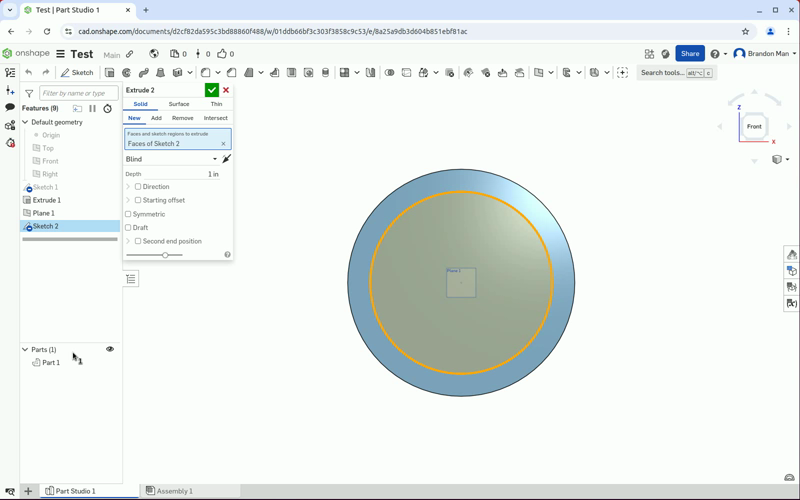
mouse_move(143, 106)
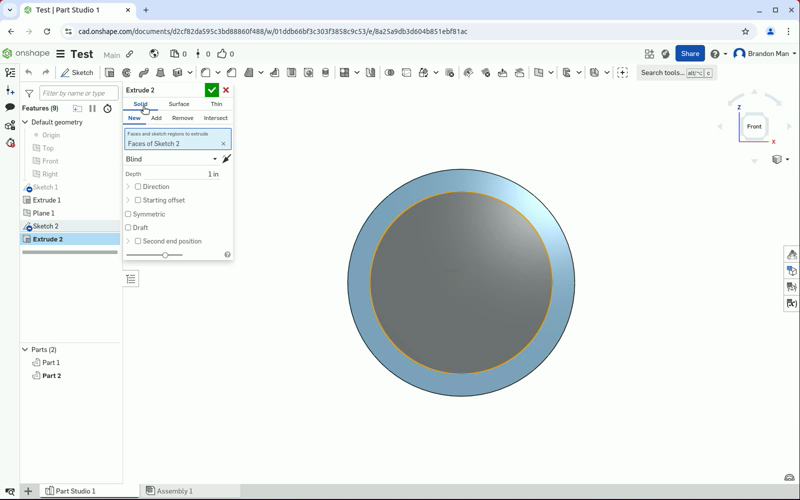
click(143, 106)
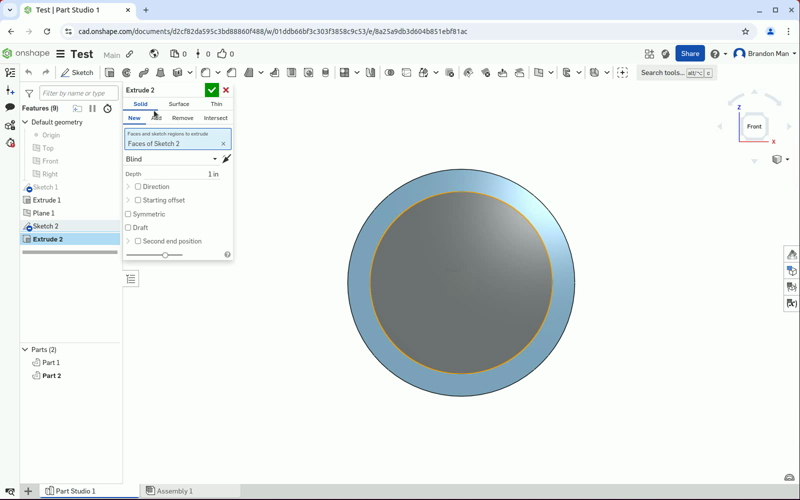
mouse_move(186, 120)
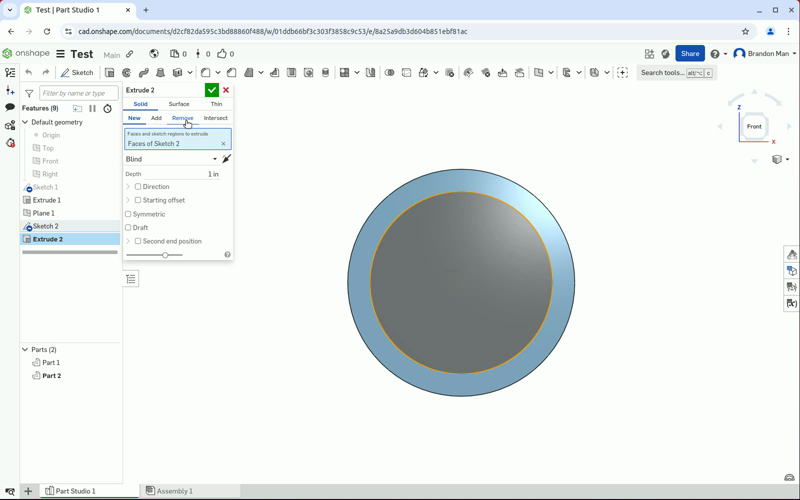
click(186, 120)
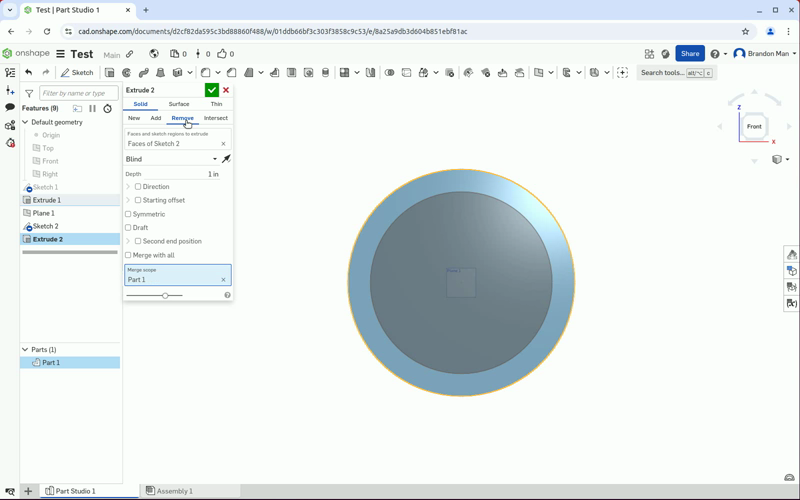
key(tab, 4)
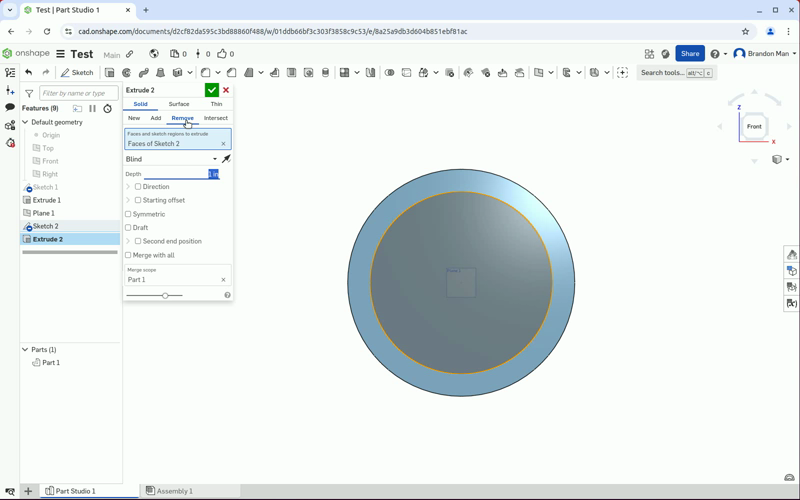
text(5.536)
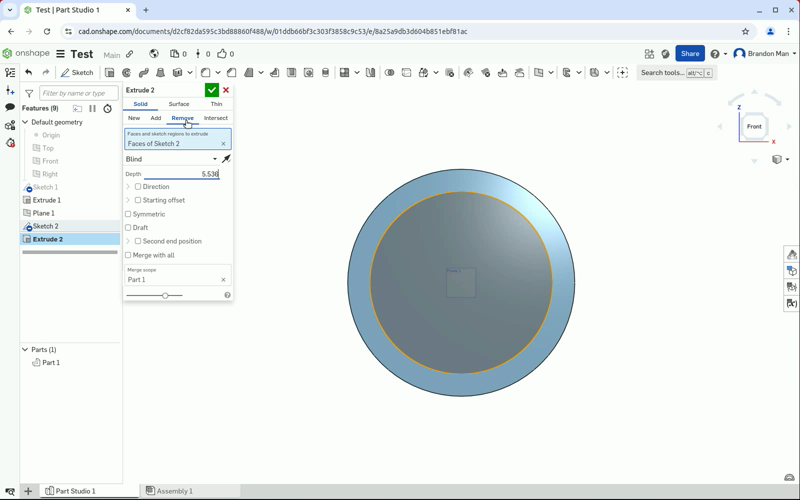
key(tab, 6)
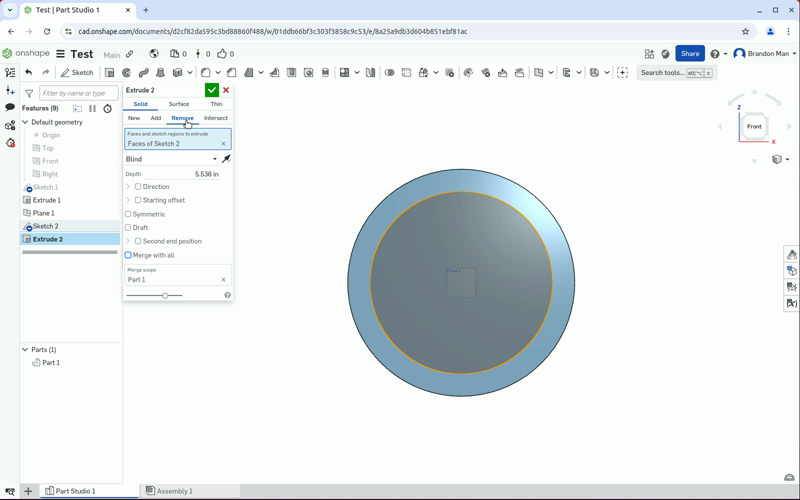
key(space)
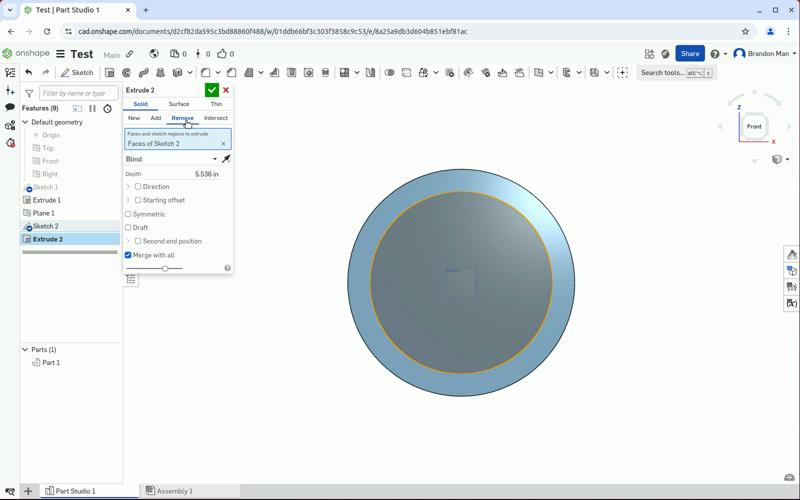
key(enter)
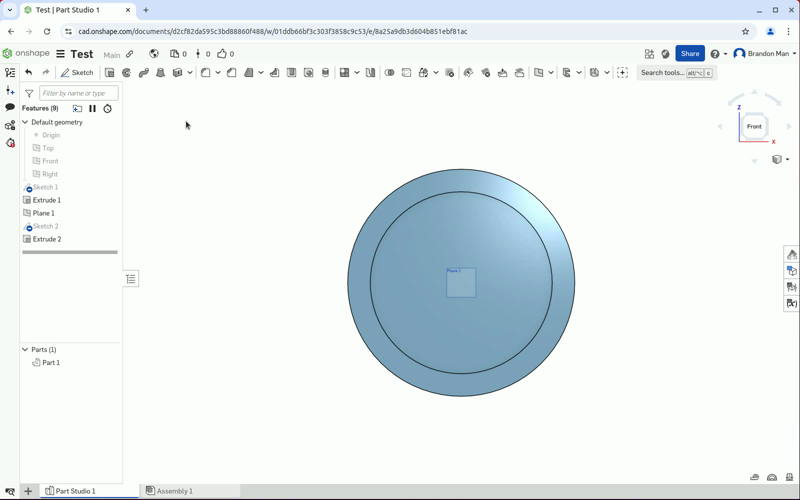
key(shift+h)
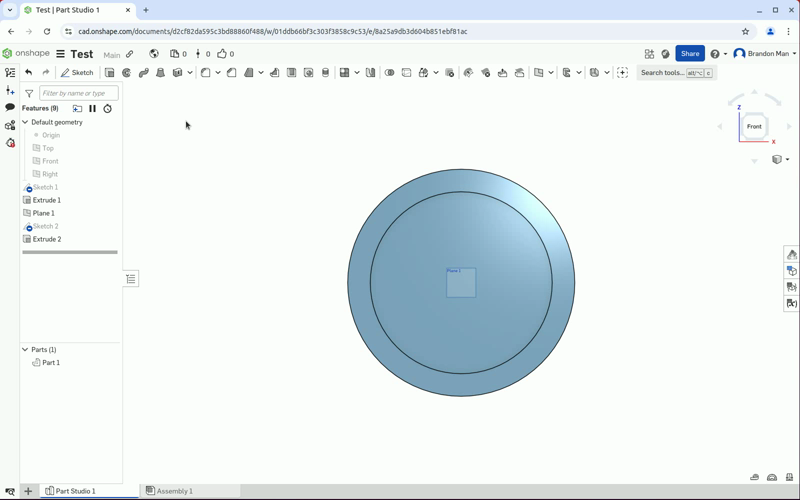
key(shift+h)
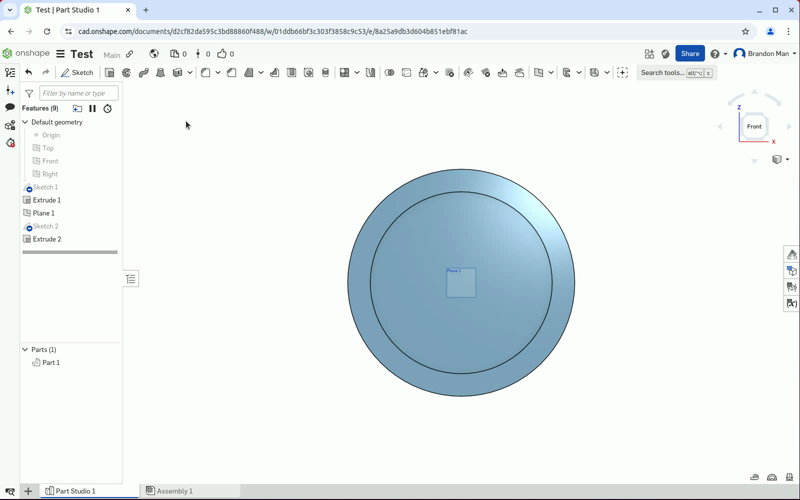
key(shift+7)
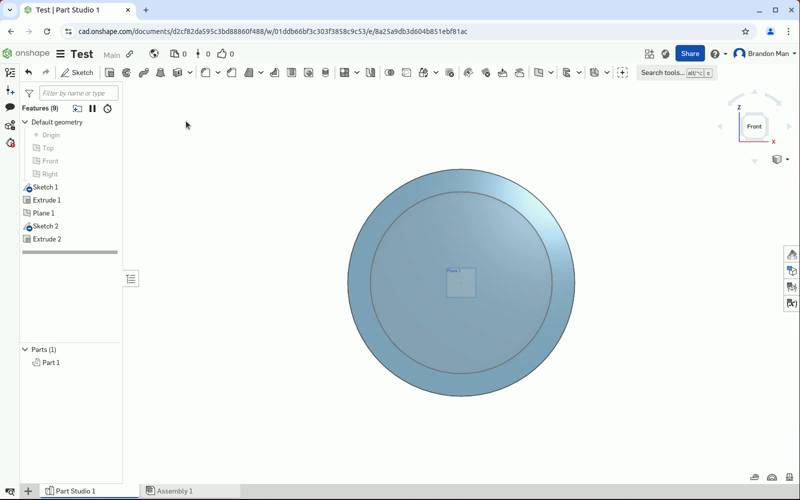
key(left, 2)
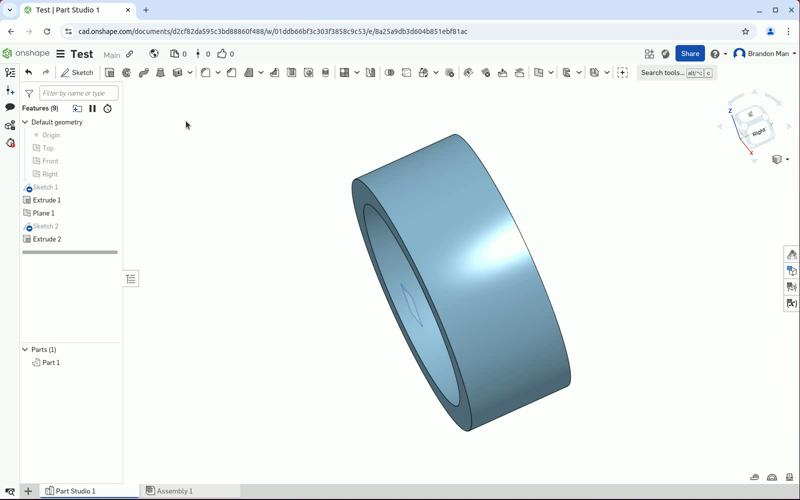
key(down, 2)
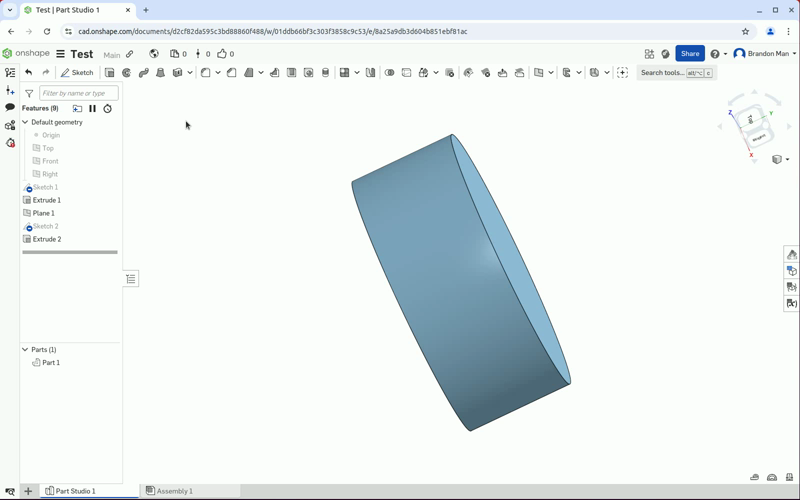
key(up, 2)
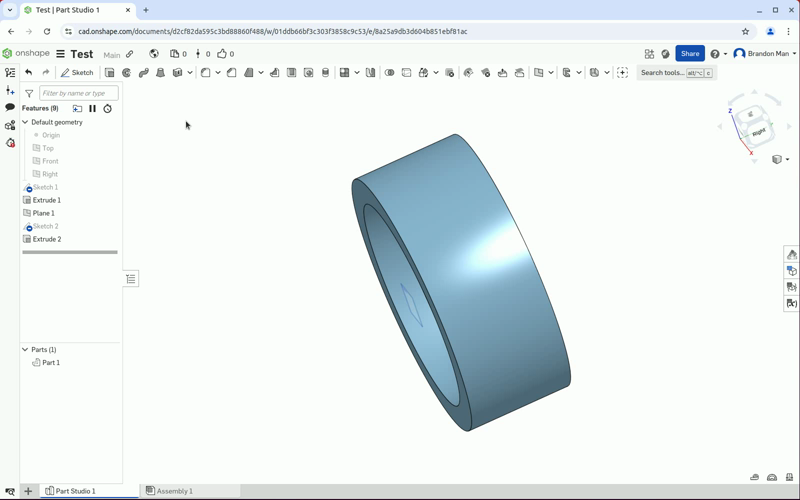
key(right, 2)
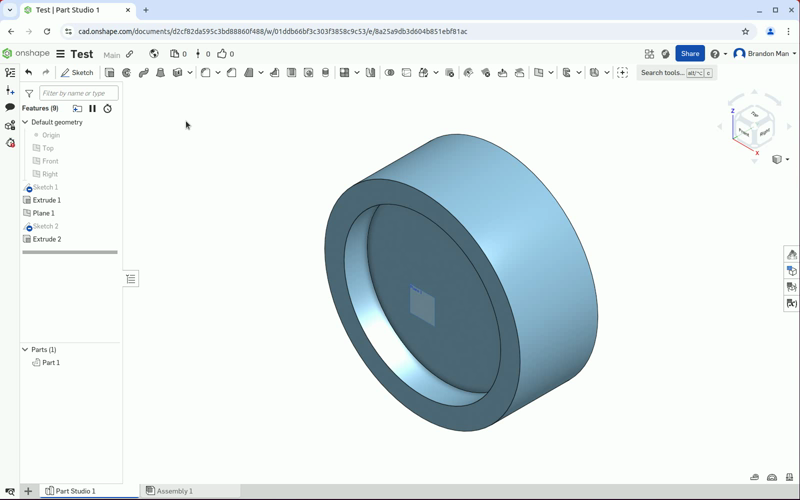
mouse_move(73, 189)
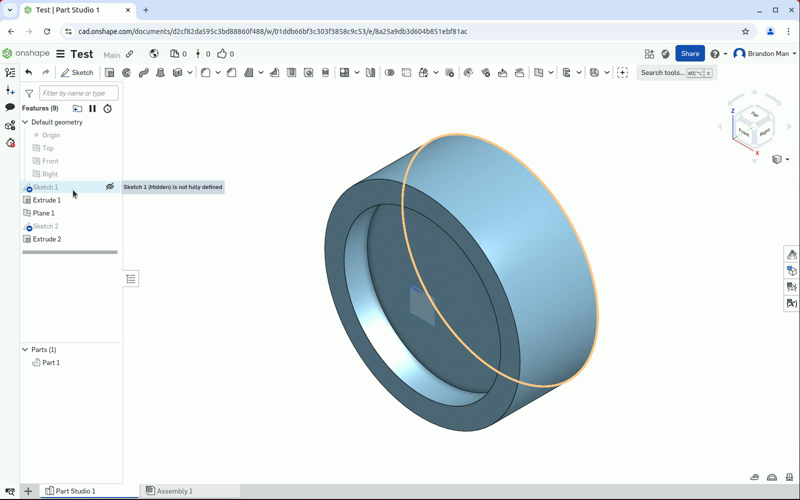
click(73, 189)